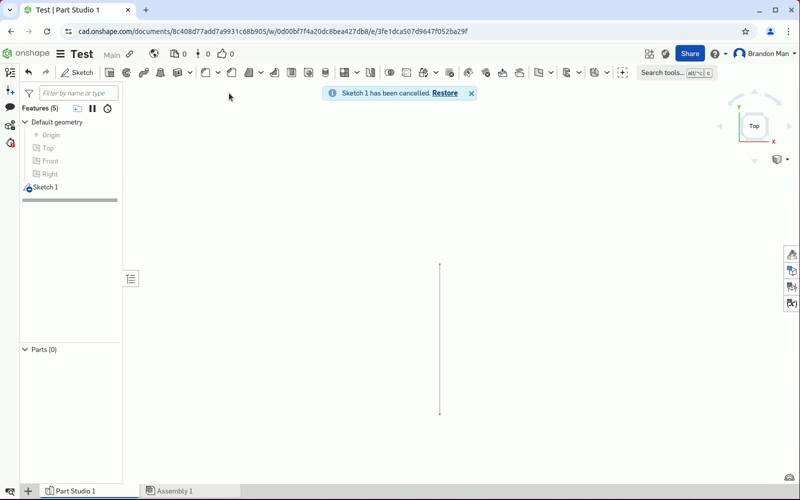
key(shift+h)
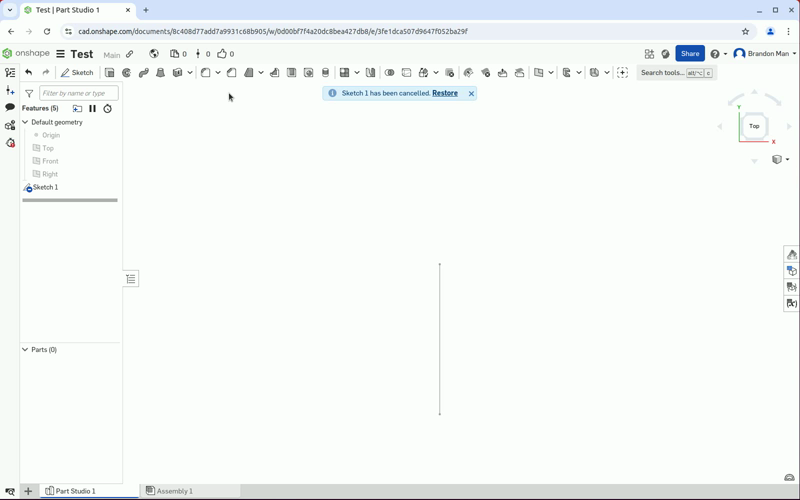
key(shift+s)
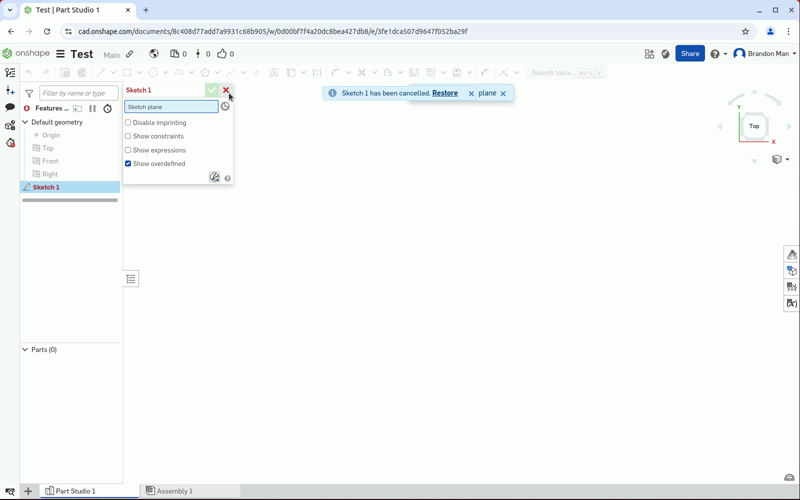
mouse_move(73, 150)
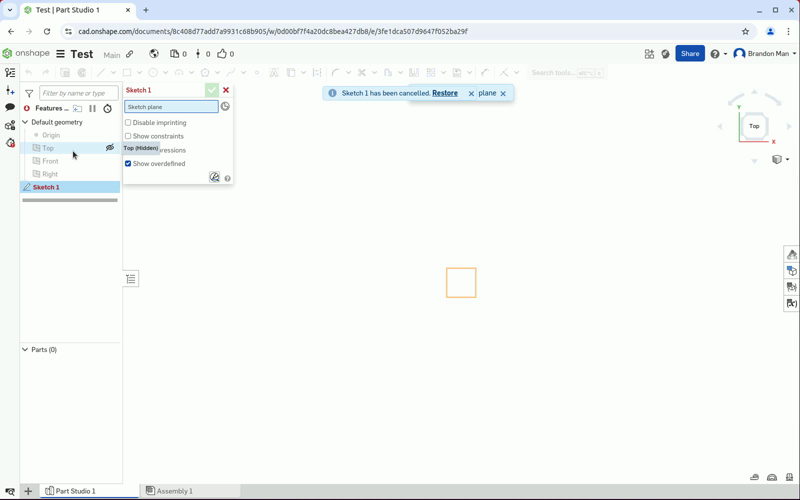
click(73, 150)
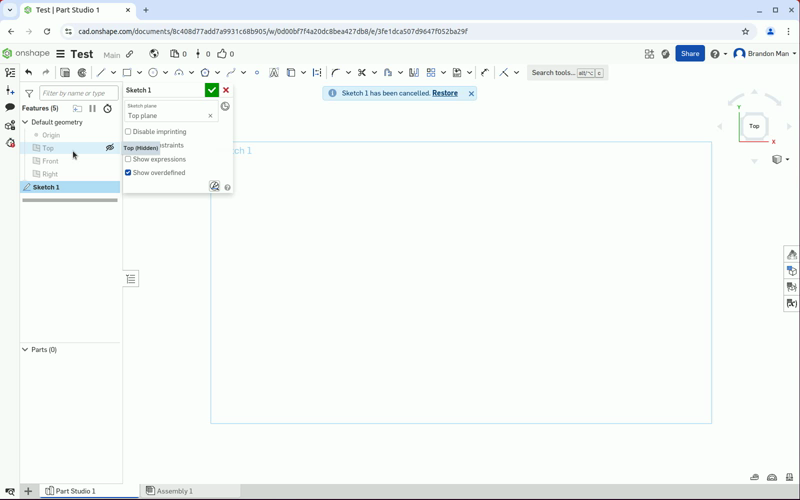
mouse_move(73, 352)
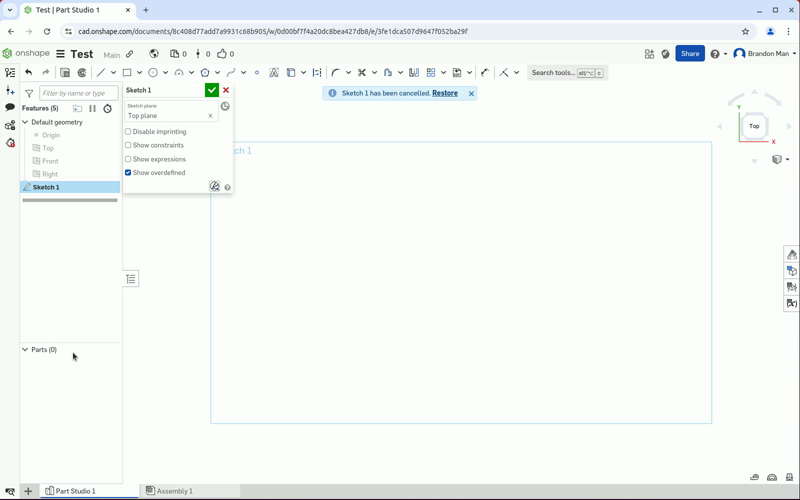
key(y)
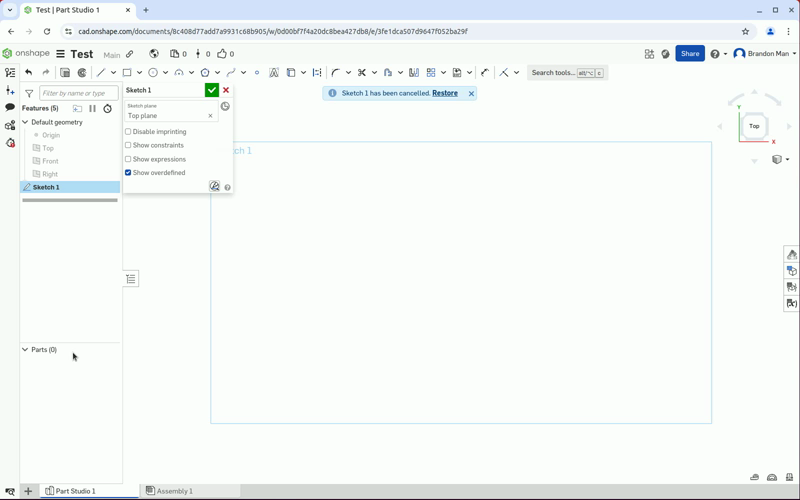
key(c)
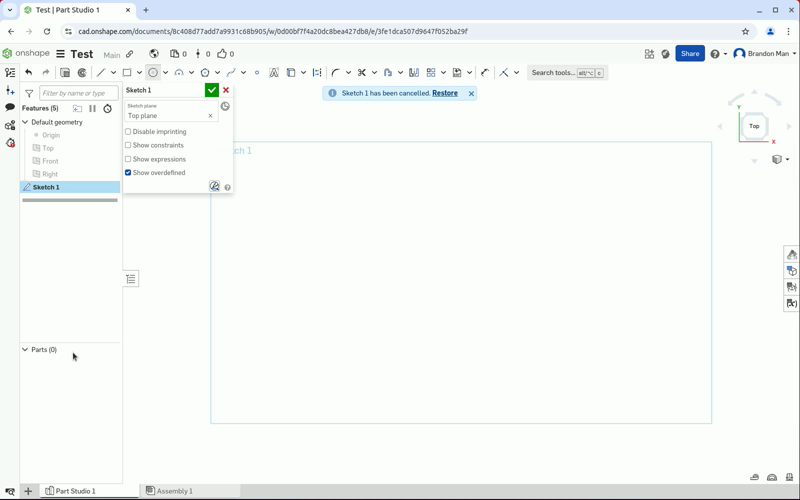
key_down(shift)
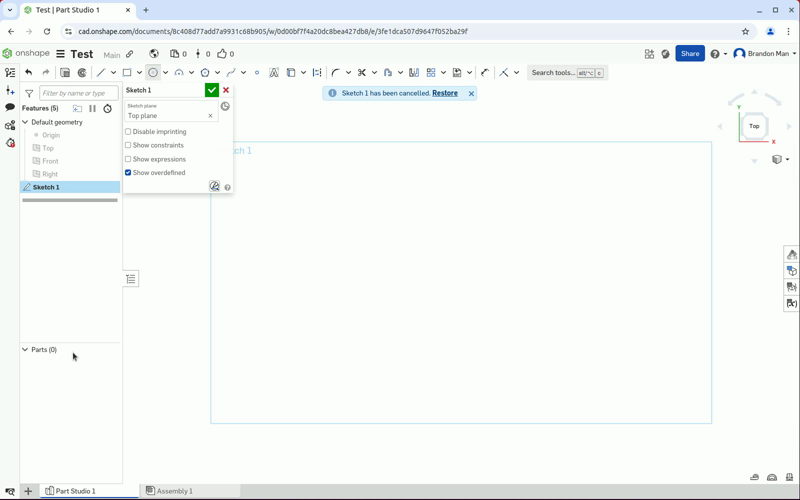
mouse_move(460, 282)
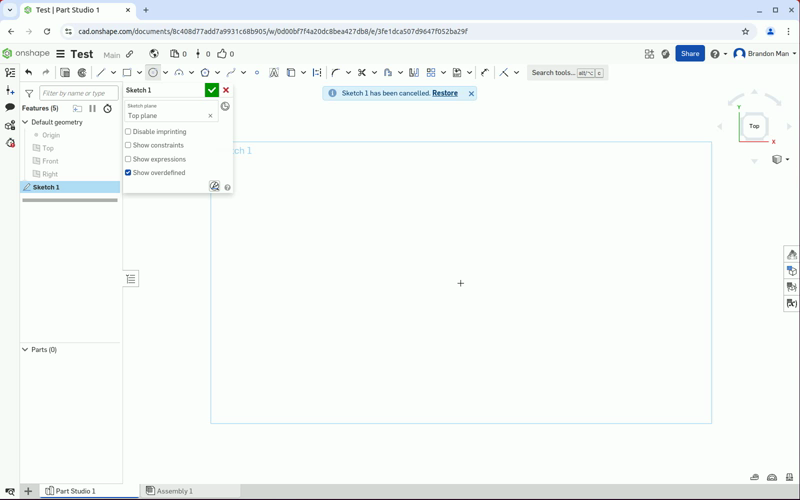
click(460, 282)
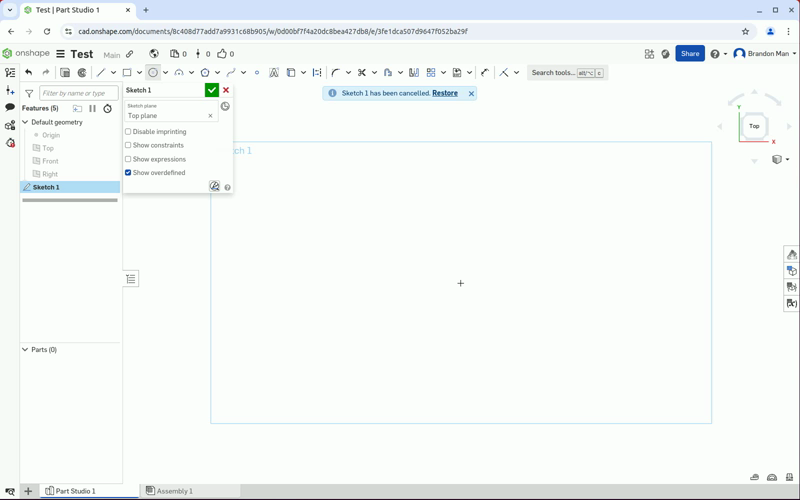
key_up(shift)
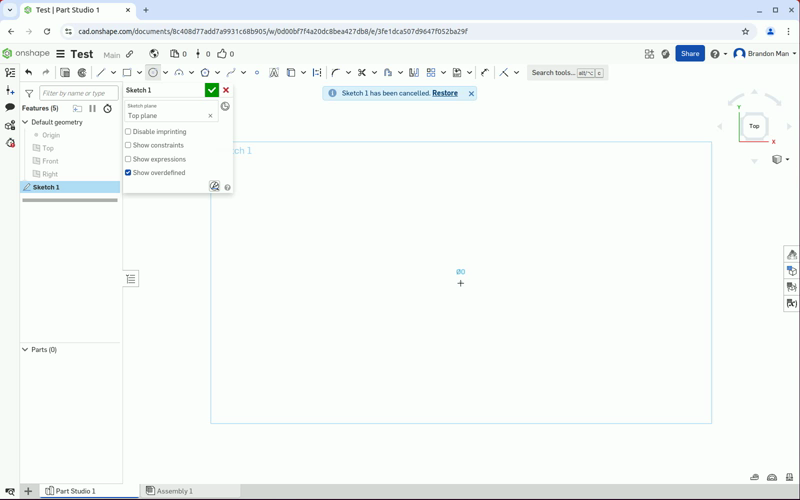
mouse_move(495, 282)
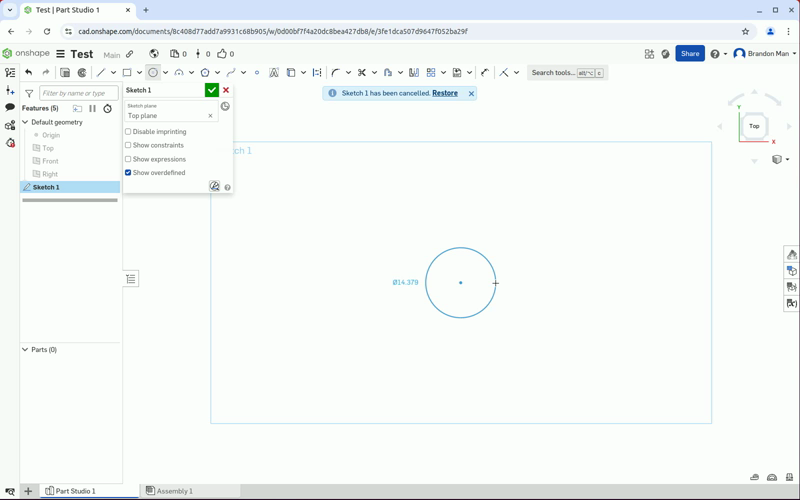
click(495, 282)
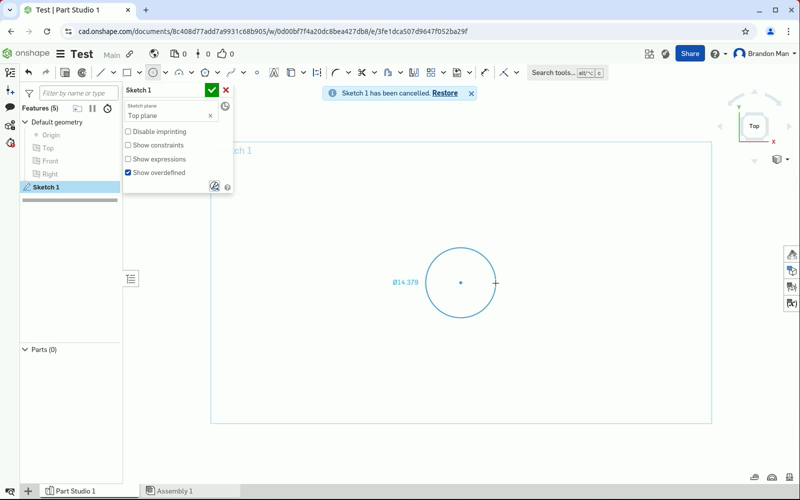
key(esc)
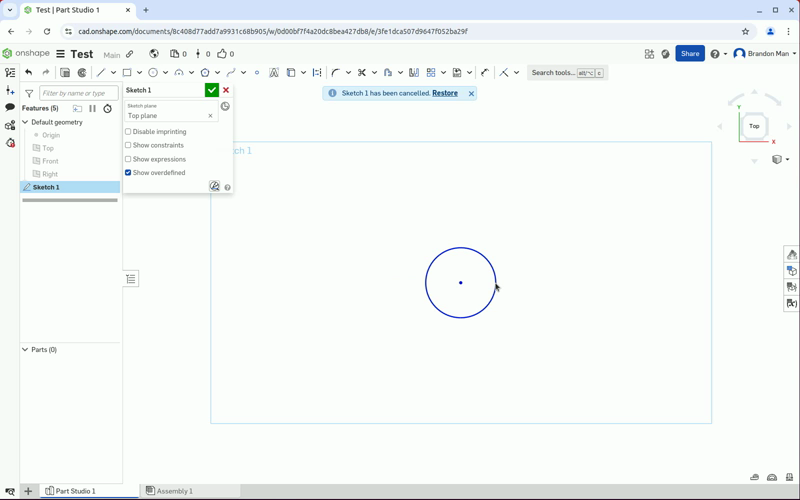
mouse_move(446, 293)
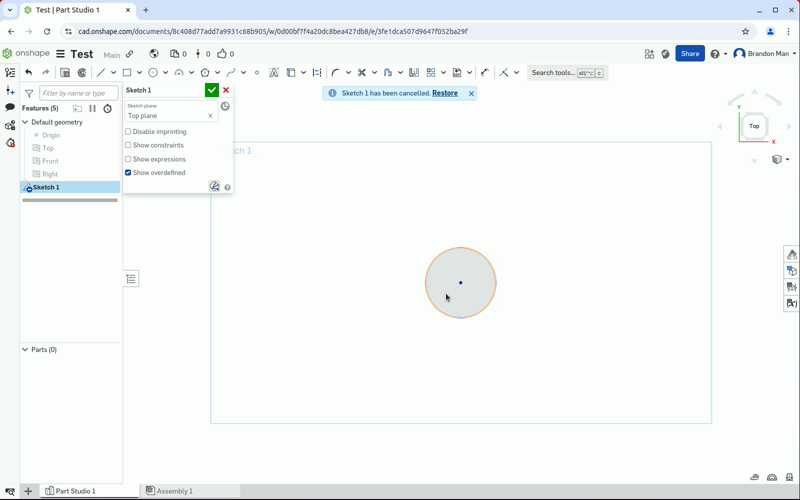
click(446, 293)
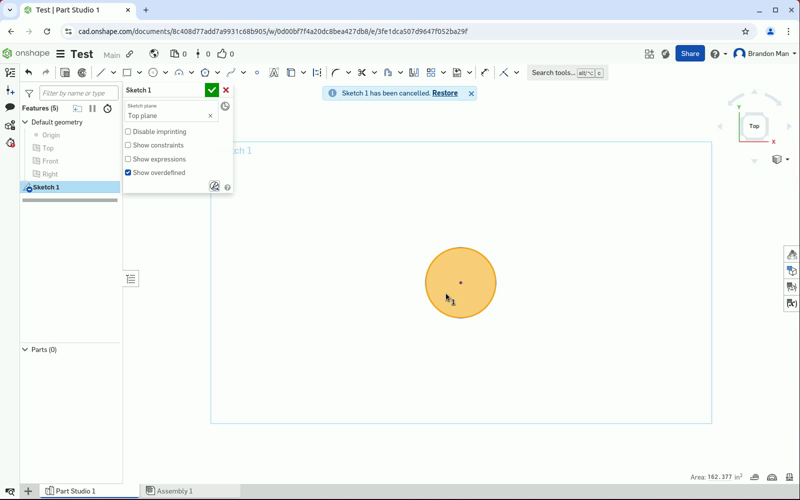
mouse_move(73, 352)
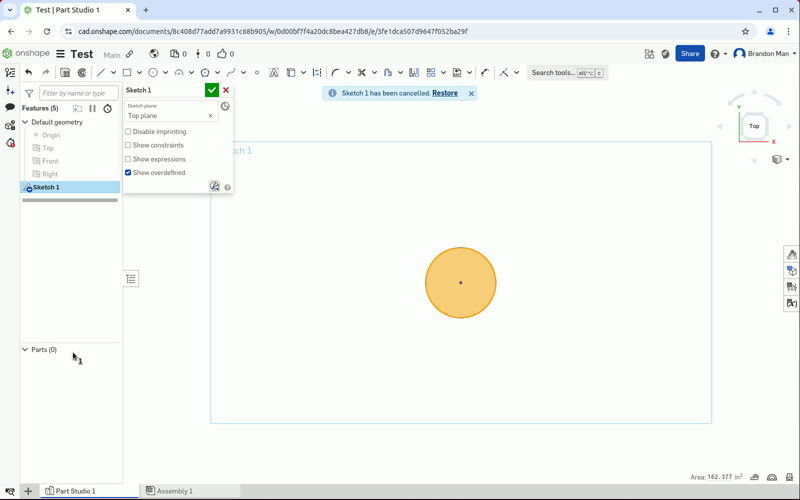
key(shift+y)
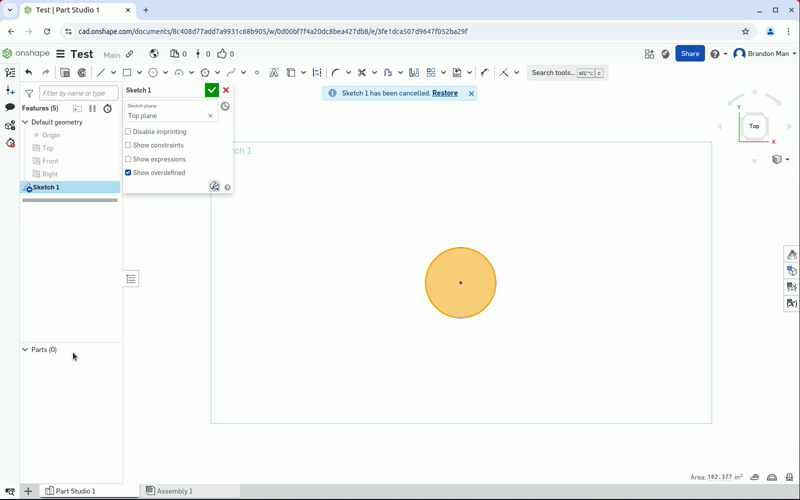
key(shift+e)
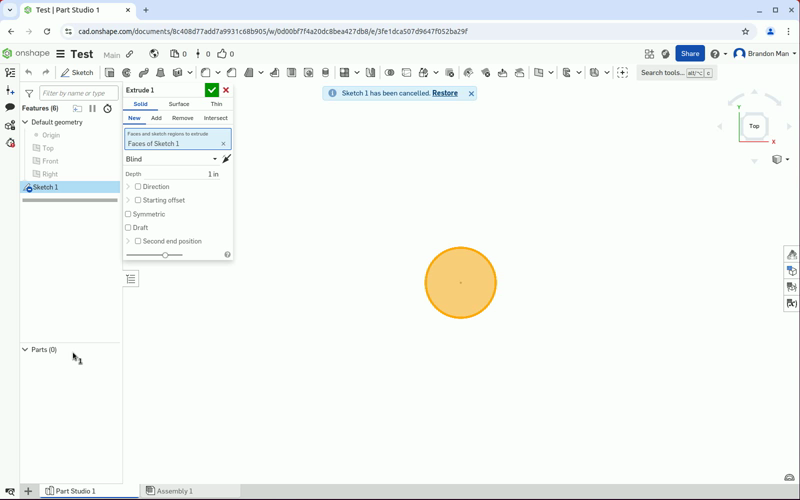
mouse_move(143, 106)
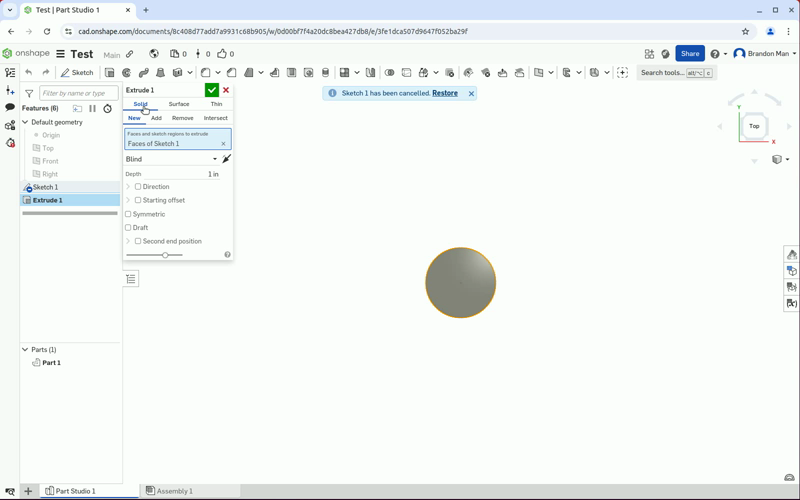
click(143, 106)
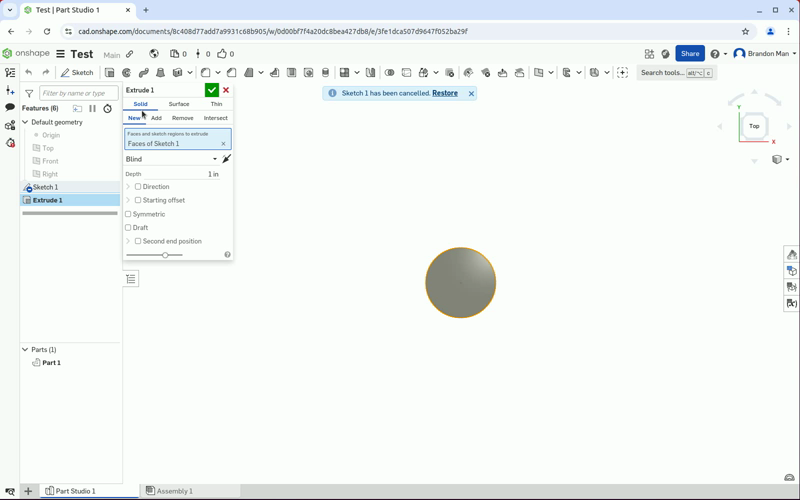
mouse_move(137, 120)
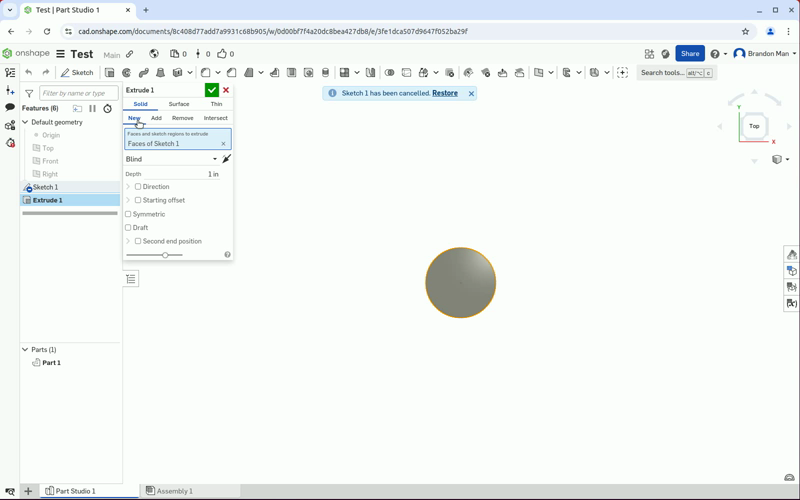
click(137, 120)
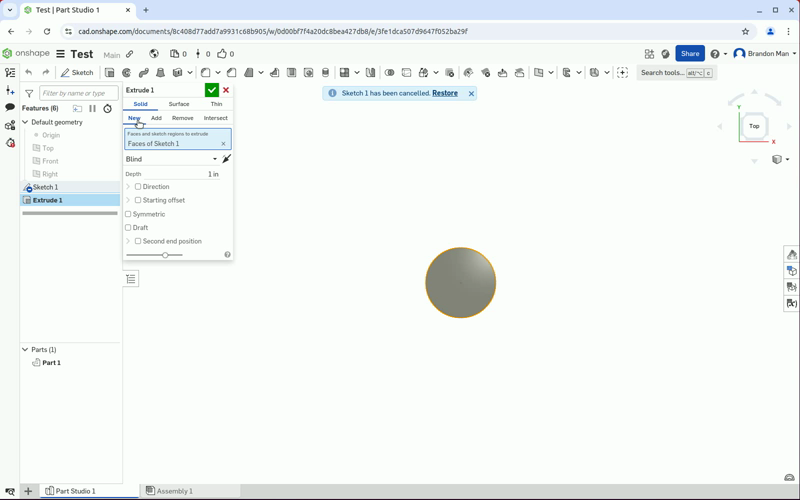
key(tab, 4)
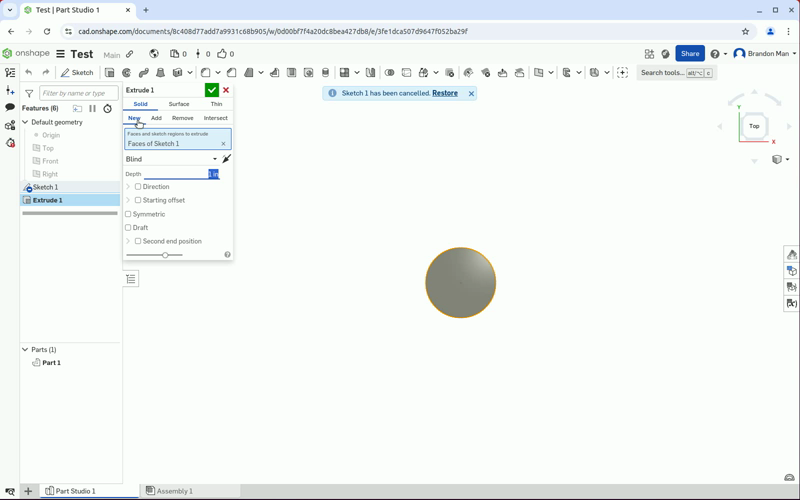
text(23.108)
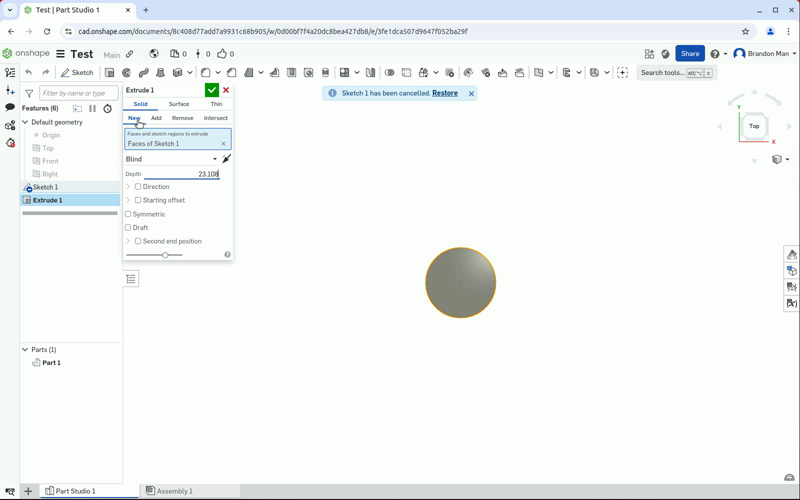
key(enter)
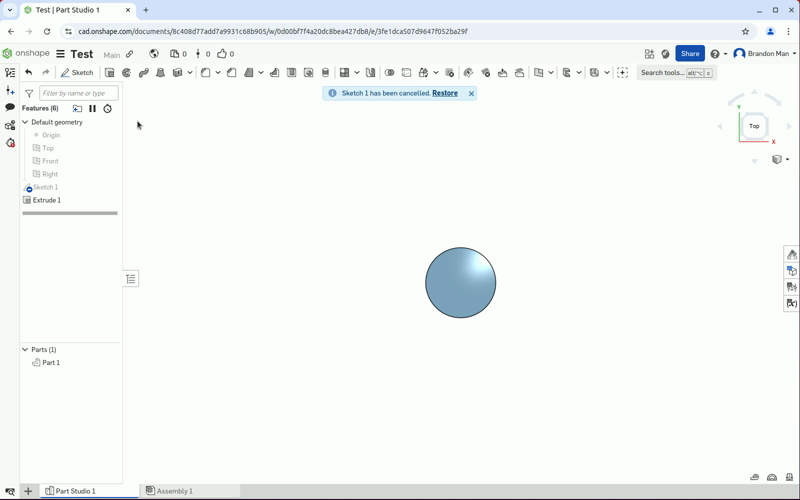
key(shift+h)
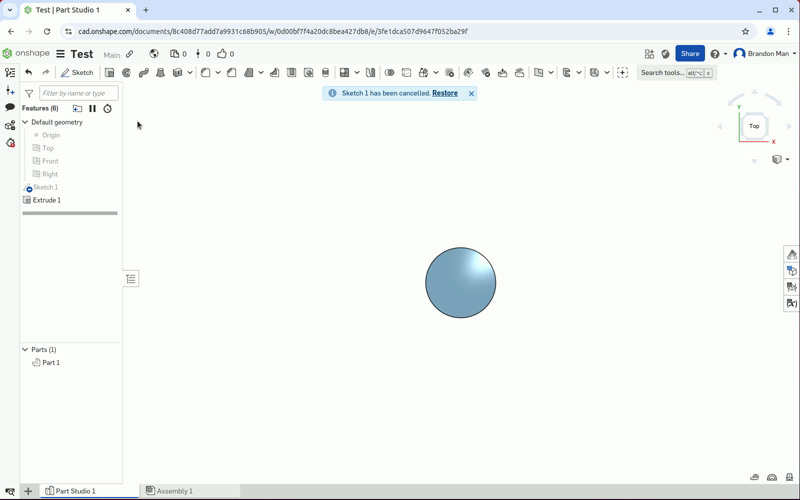
key(shift+h)
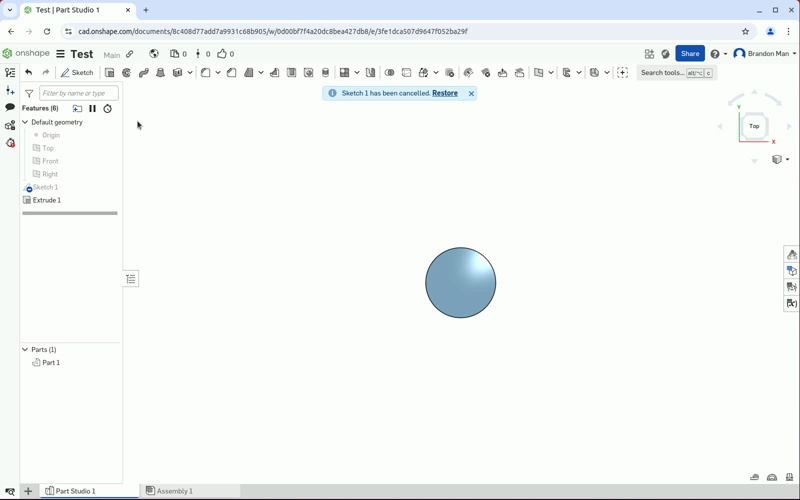
mouse_move(73, 189)
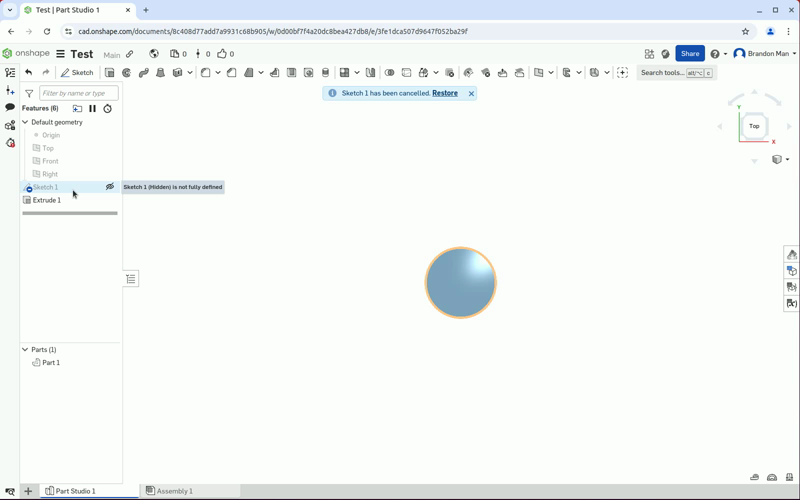
click(73, 189)
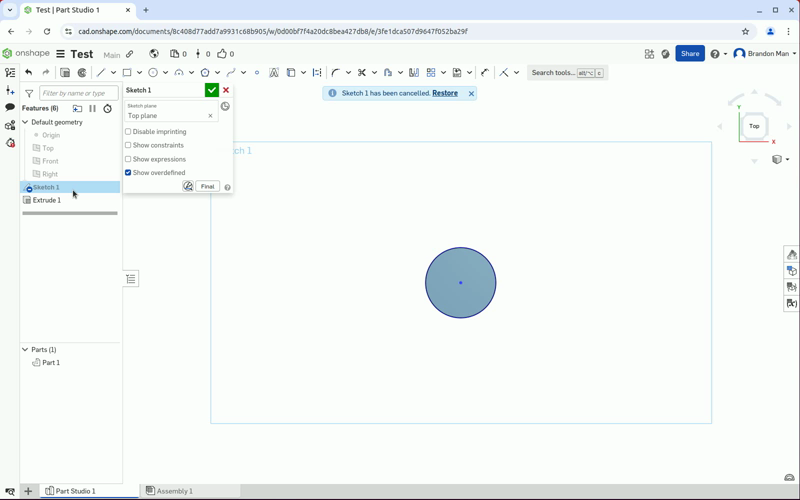
mouse_move(229, 92)
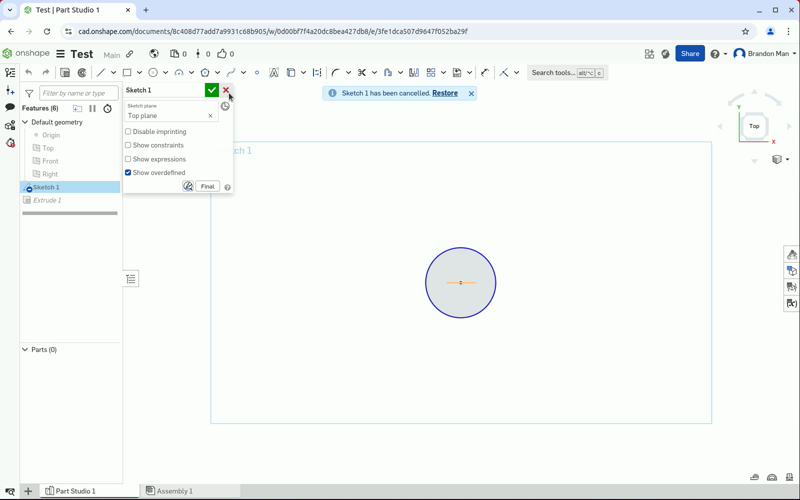
click(229, 92)
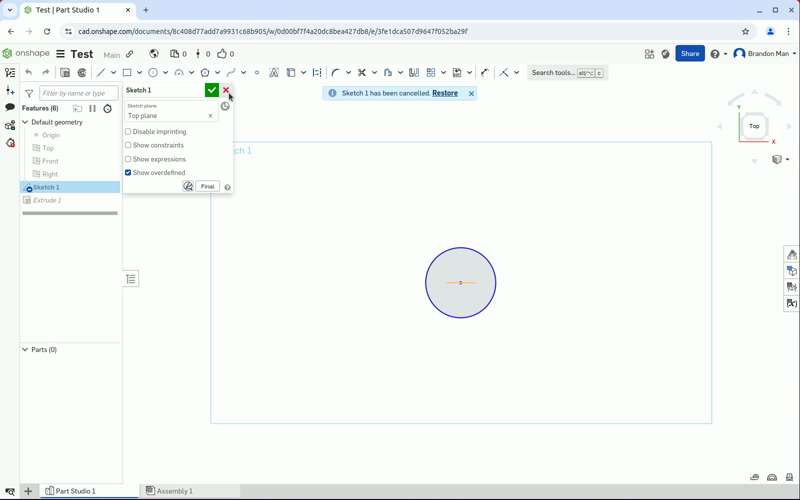
key(shift+s)
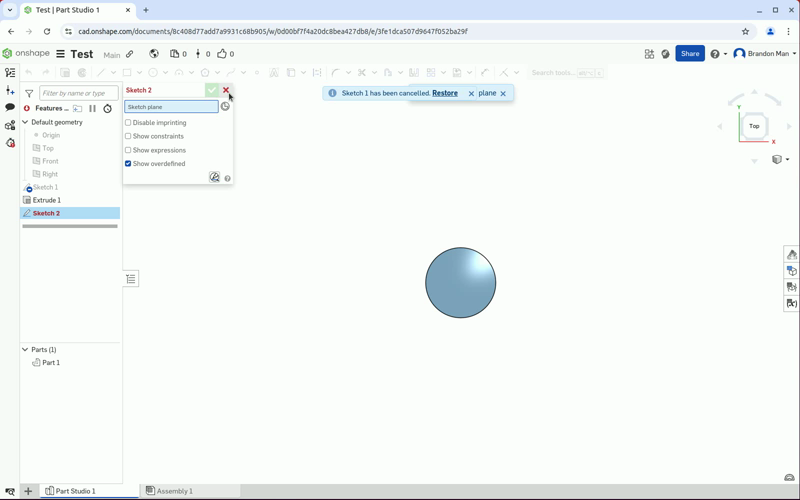
mouse_move(73, 150)
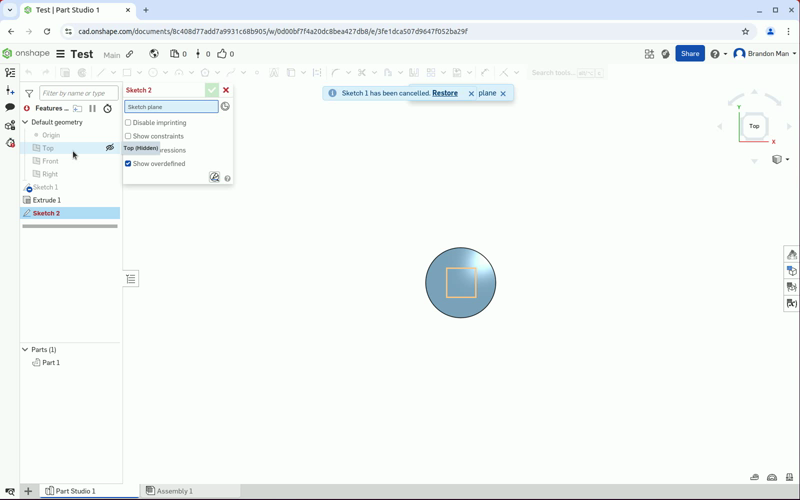
click(73, 150)
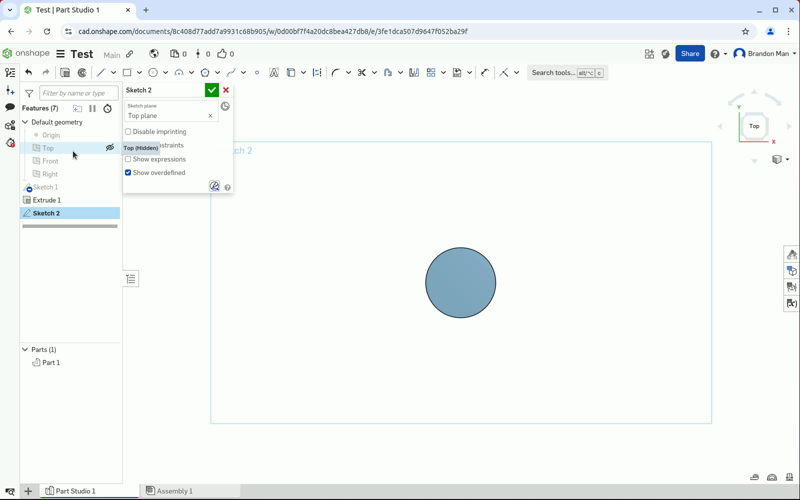
mouse_move(73, 352)
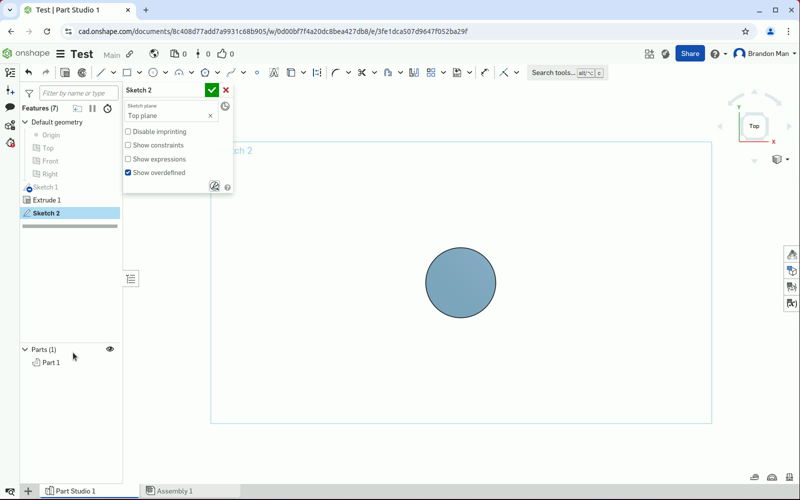
key(y)
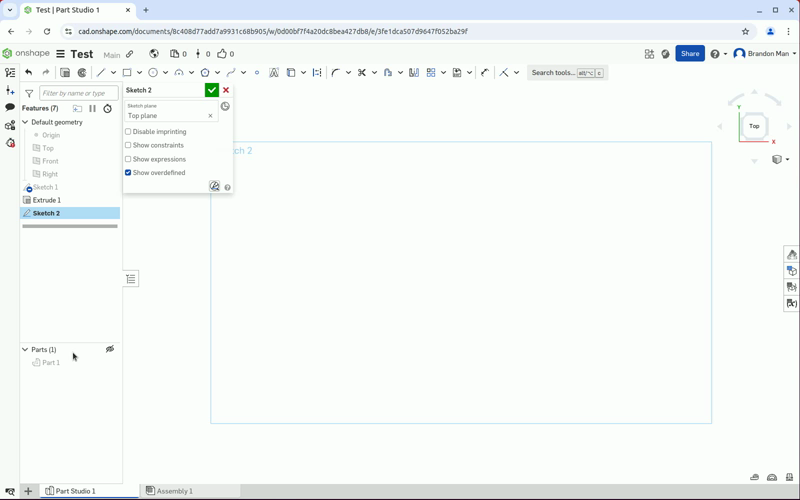
key(c)
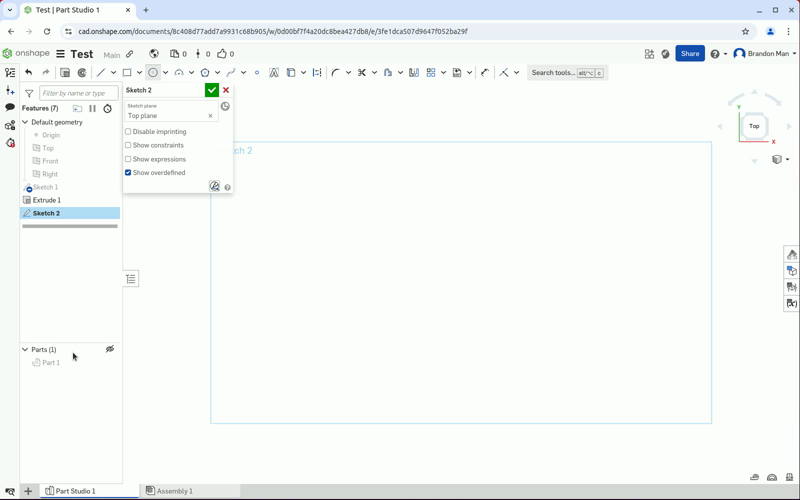
key_down(shift)
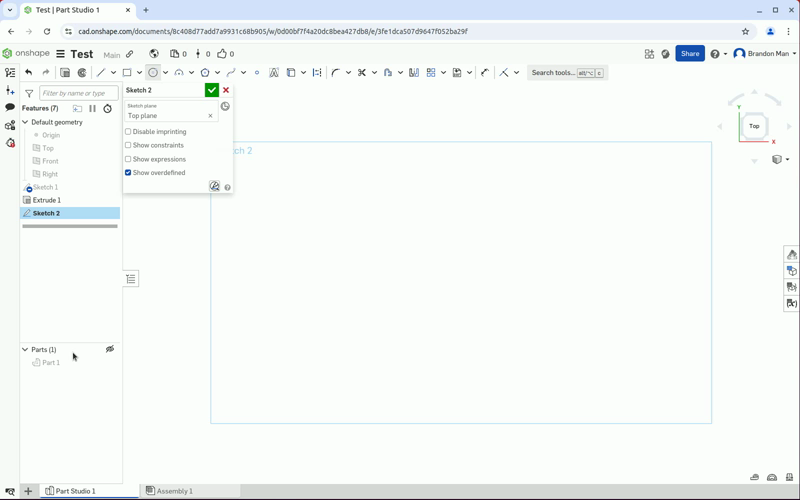
mouse_move(460, 282)
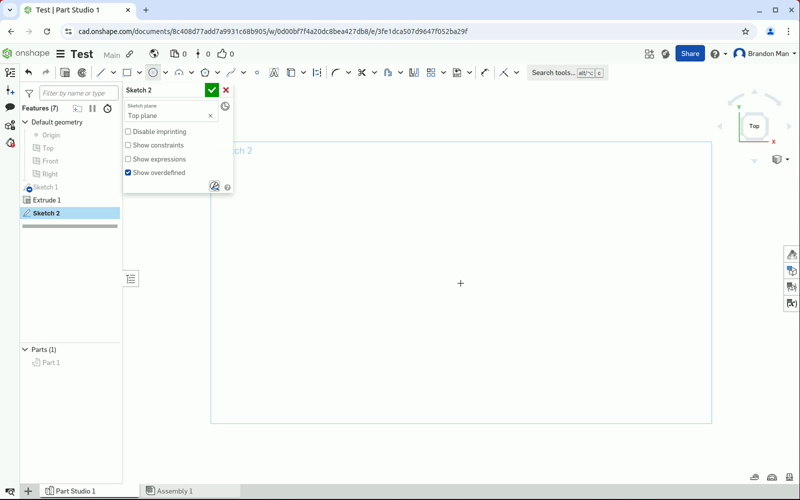
click(460, 282)
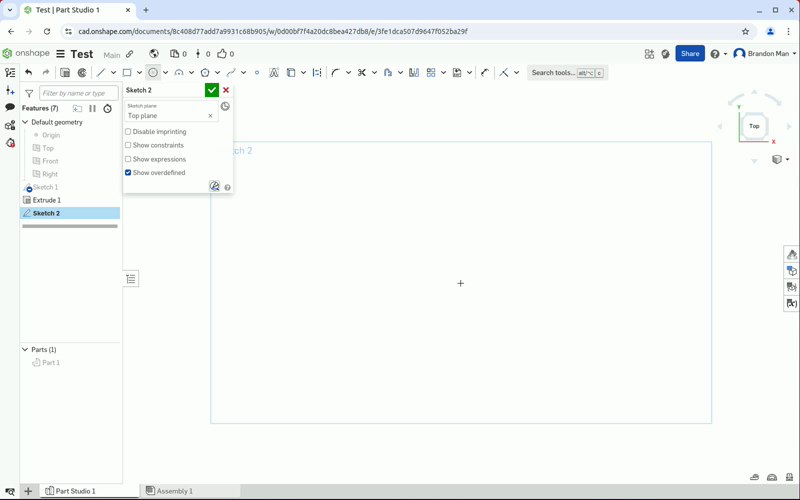
key_up(shift)
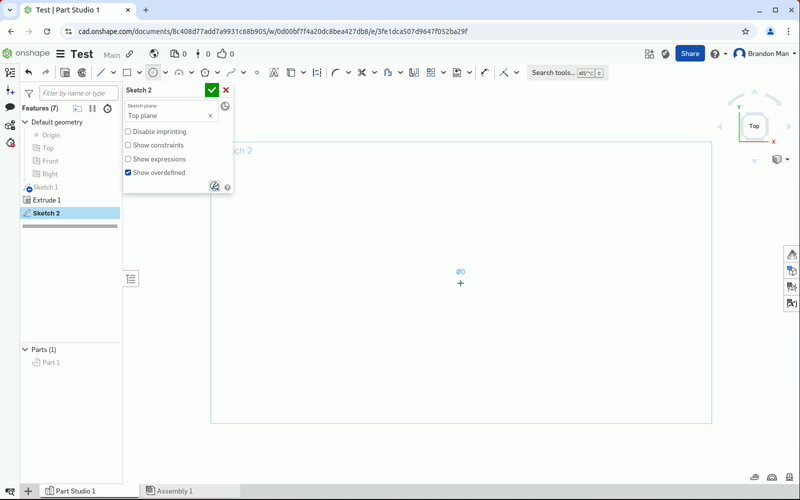
mouse_move(495, 282)
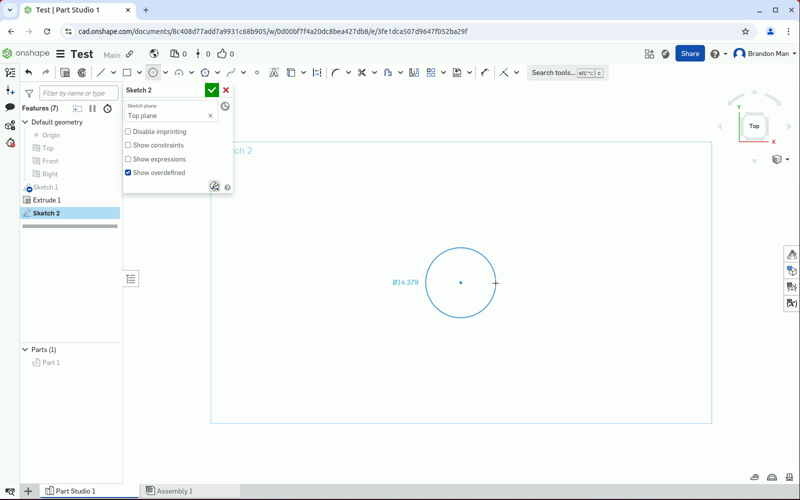
click(495, 282)
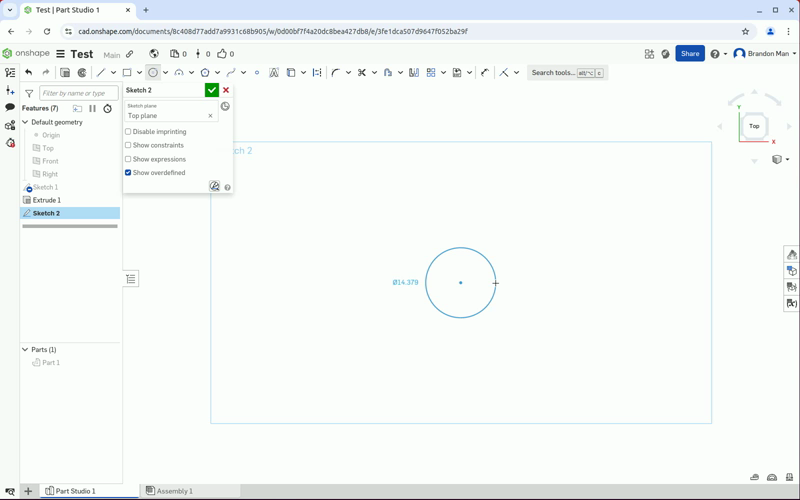
key(esc)
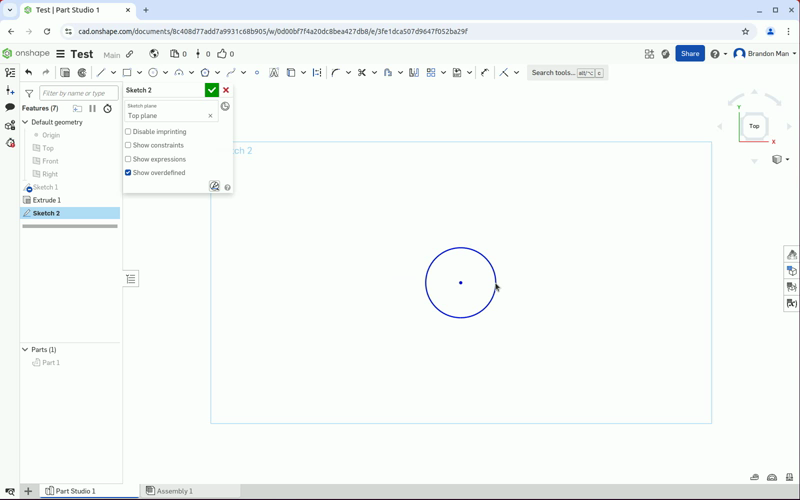
mouse_move(454, 271)
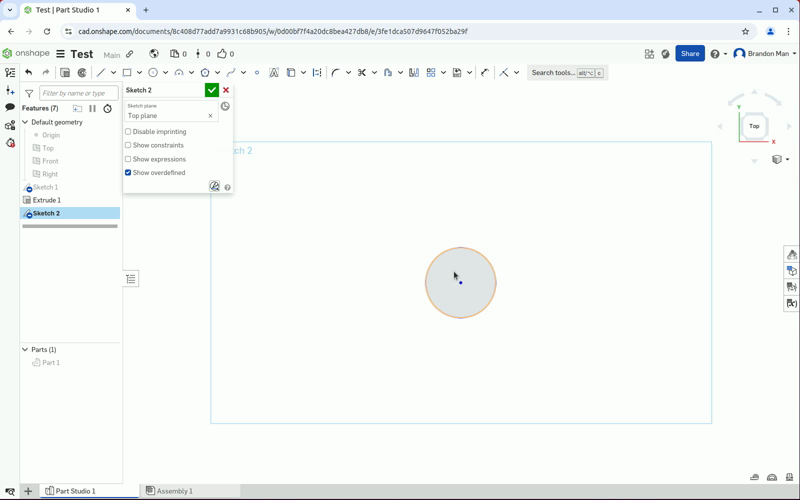
click(454, 271)
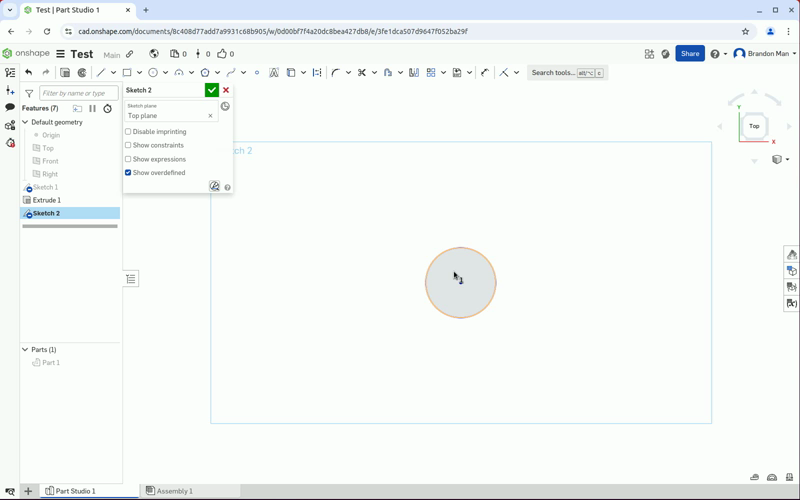
mouse_move(73, 352)
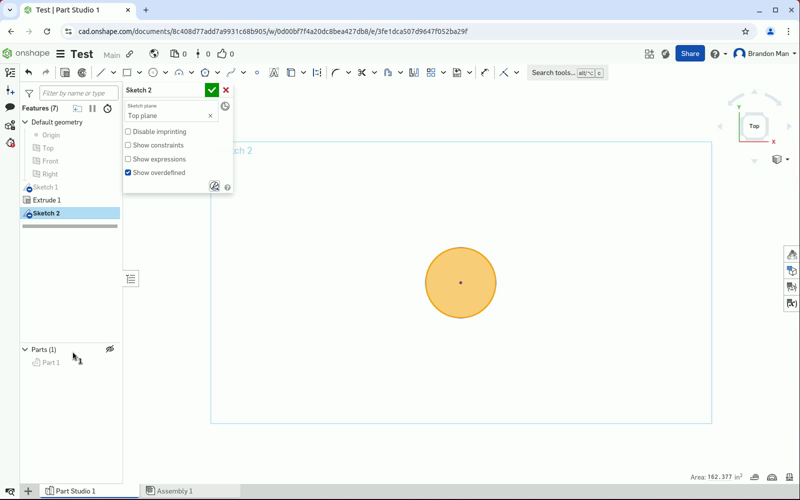
key(shift+y)
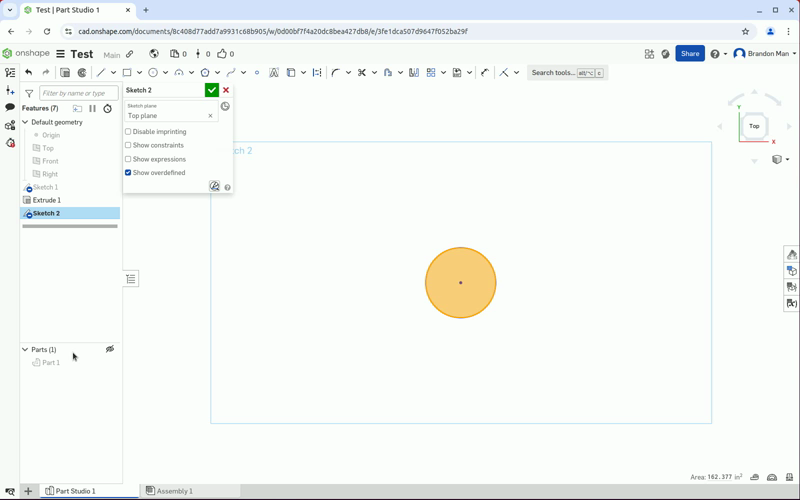
key(shift+e)
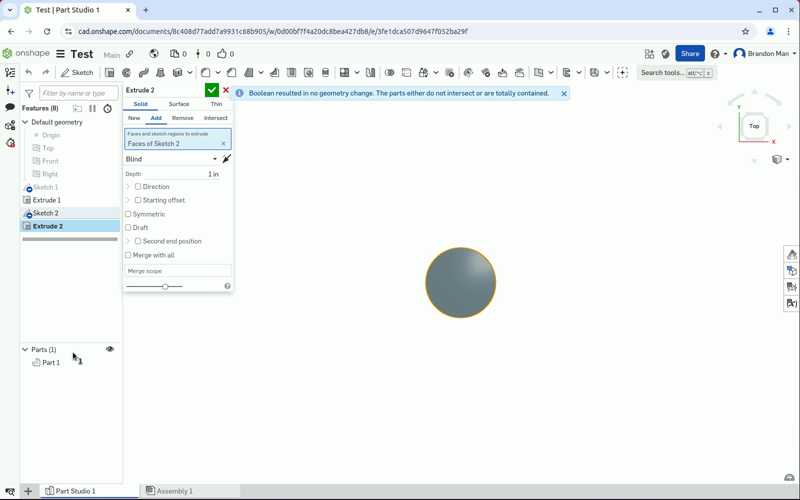
mouse_move(143, 106)
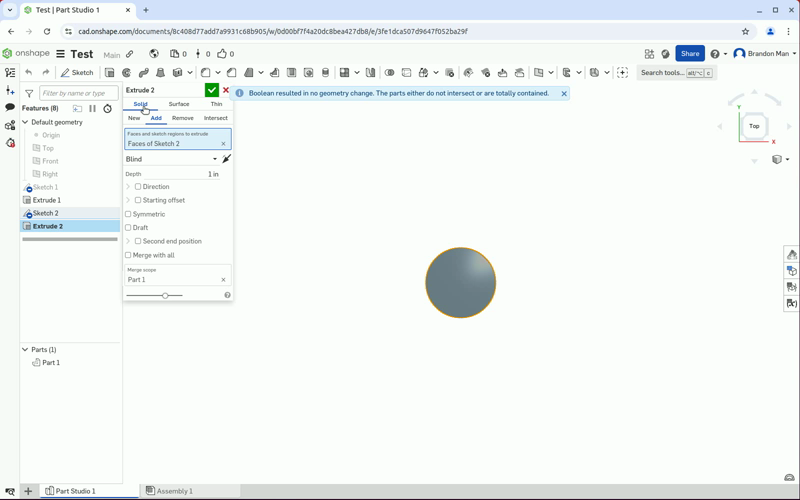
click(143, 106)
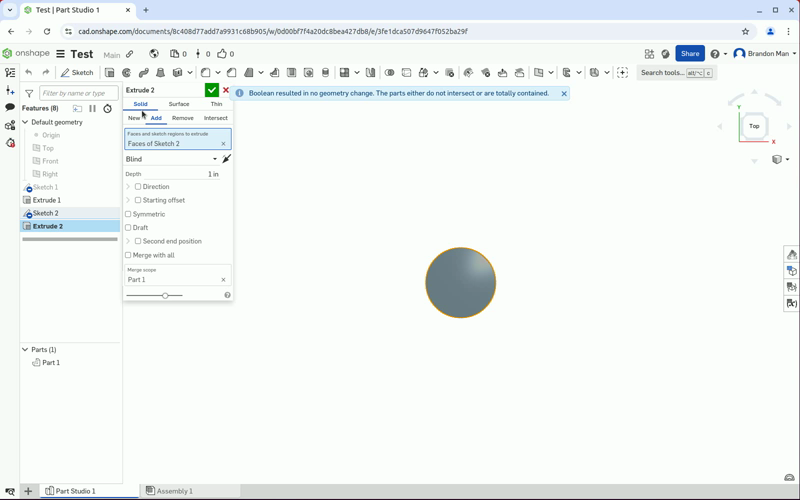
mouse_move(137, 120)
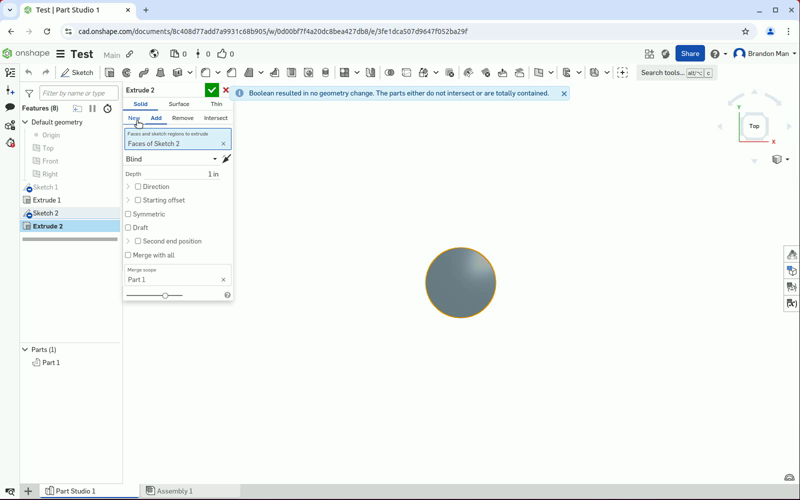
click(137, 120)
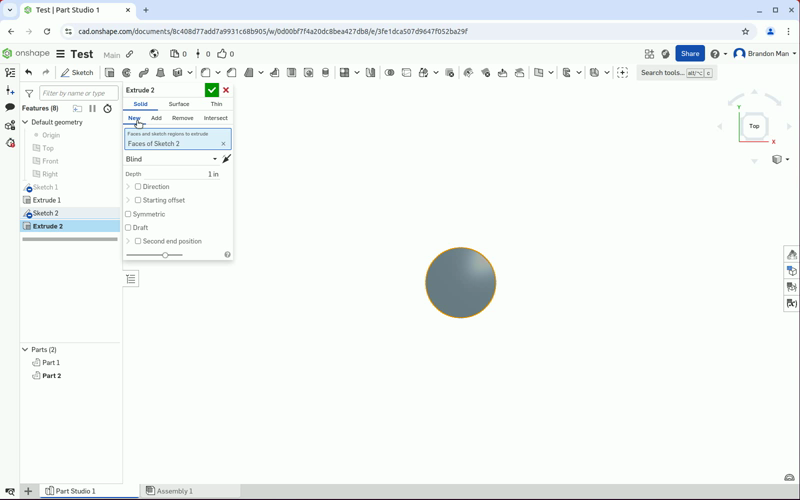
key(tab, 4)
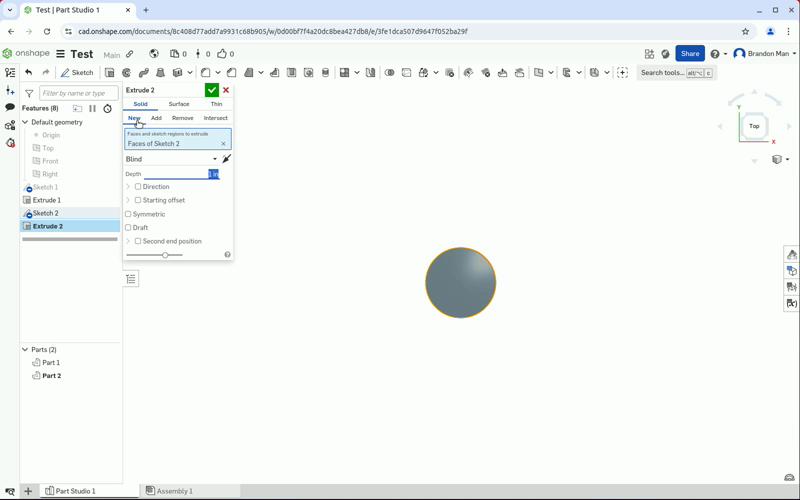
text(23.108)
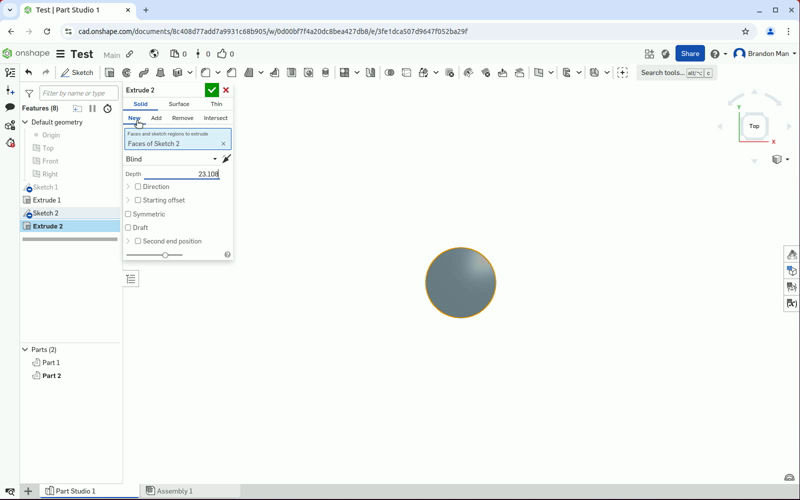
key(enter)
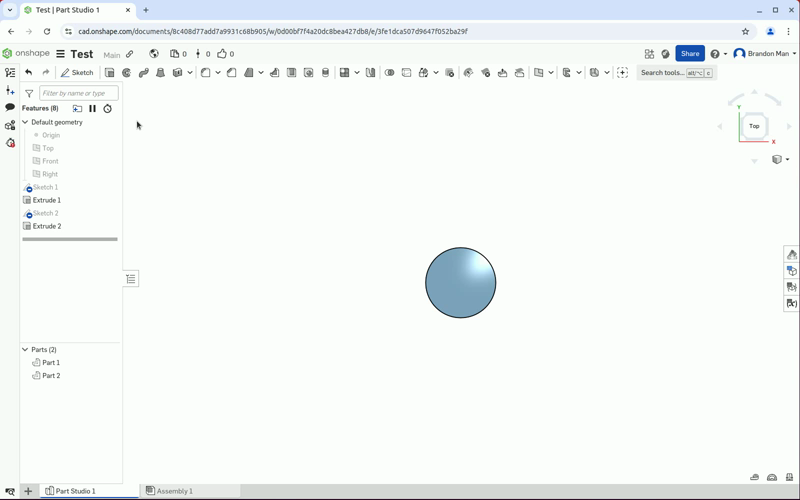
key(shift+h)
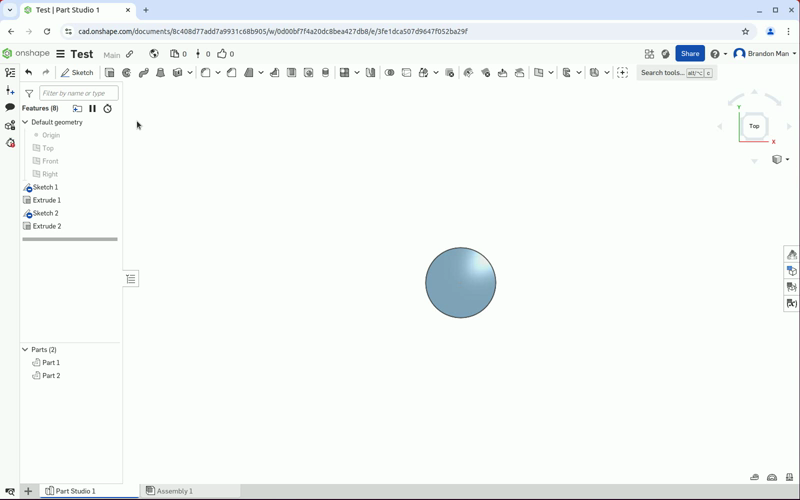
key(shift+h)
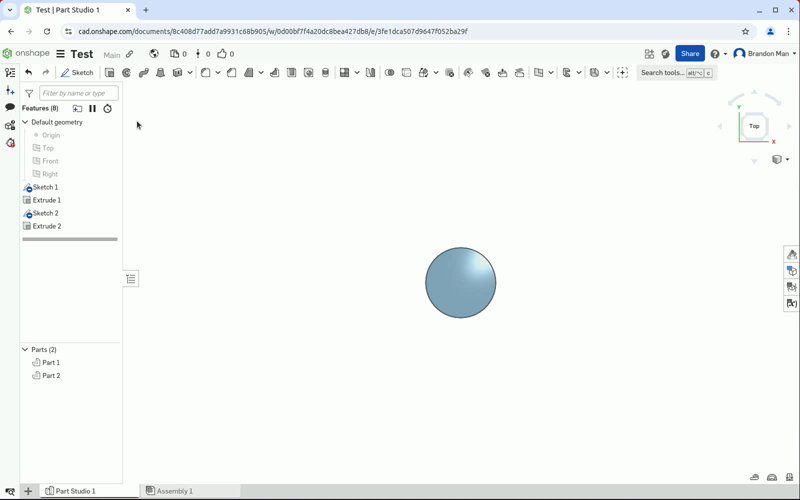
key(shift+7)
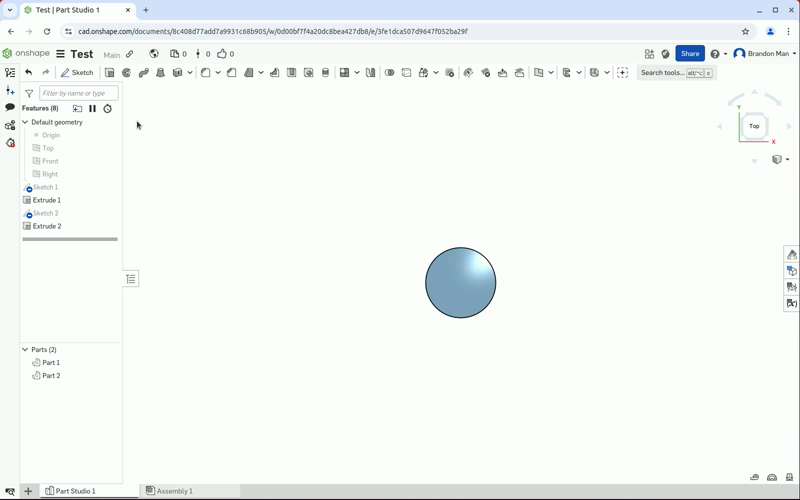
key(up, 3)
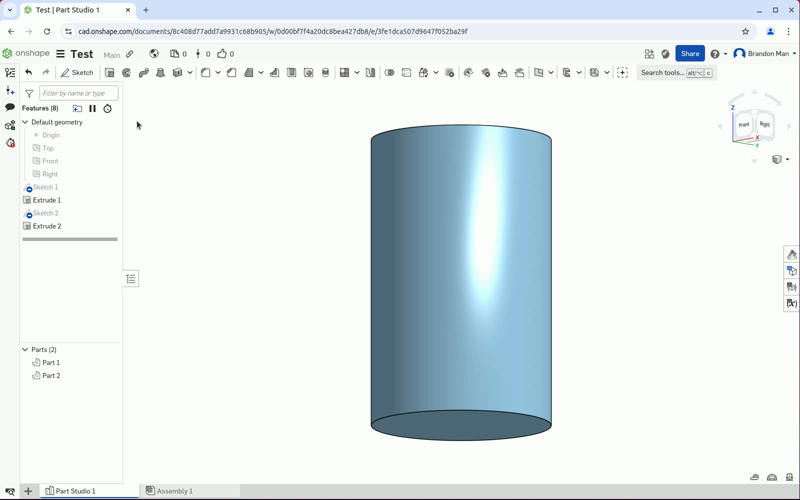
key(left, 3)
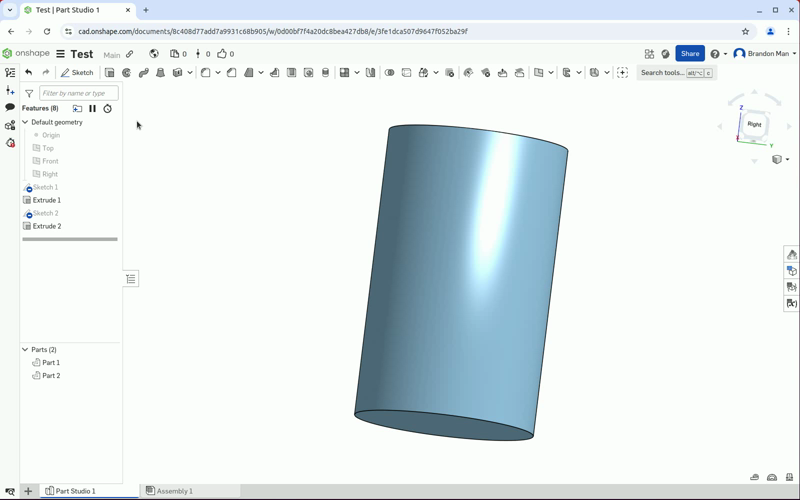
key(right, 3)
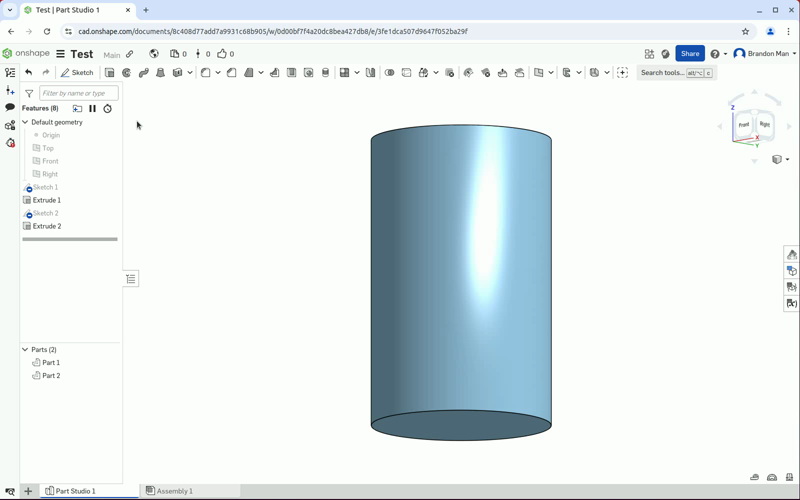
key(down, 3)
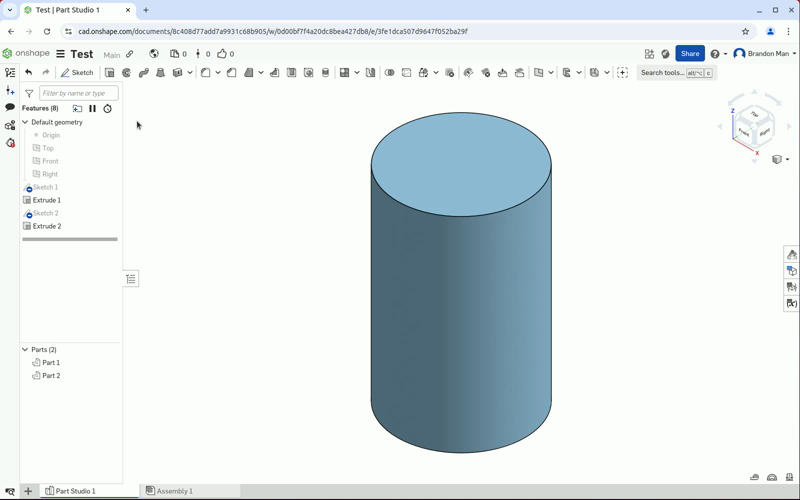
mouse_move(73, 189)
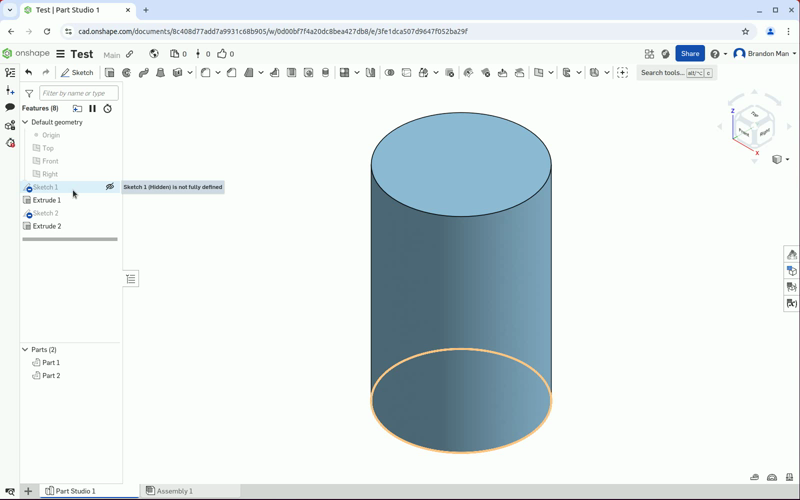
click(73, 189)